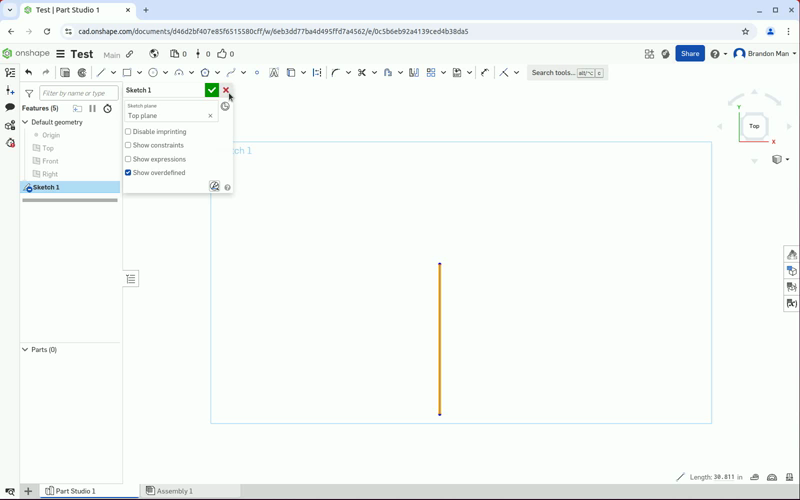
key(shift+h)
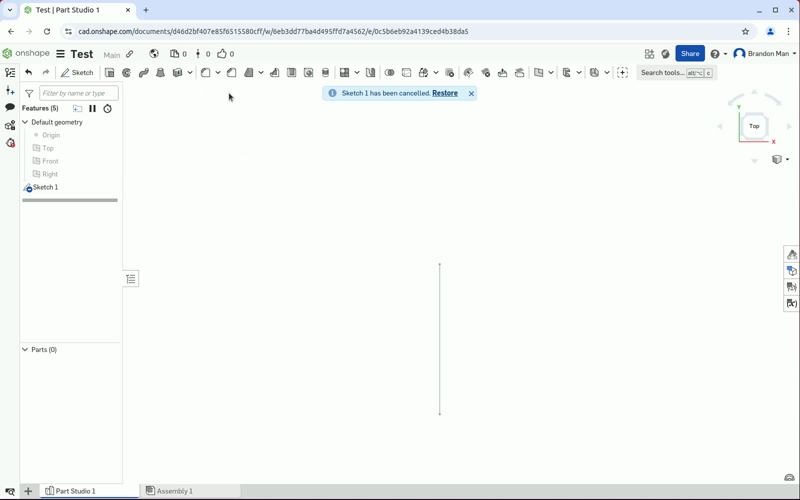
key(shift+s)
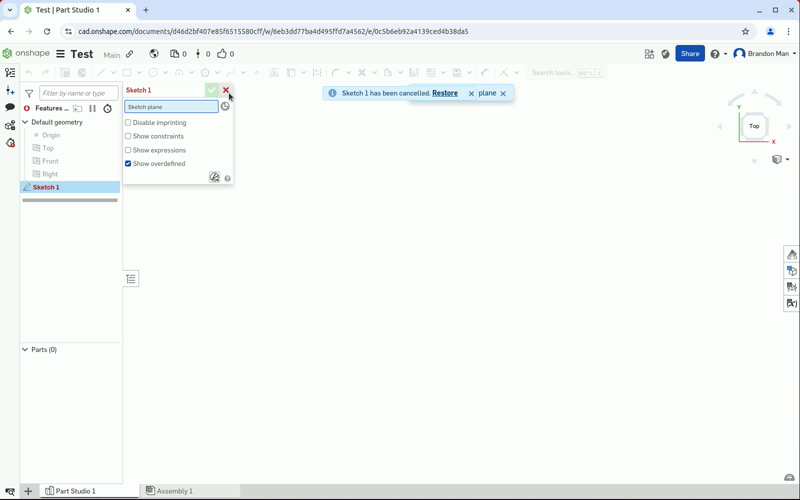
mouse_move(73, 150)
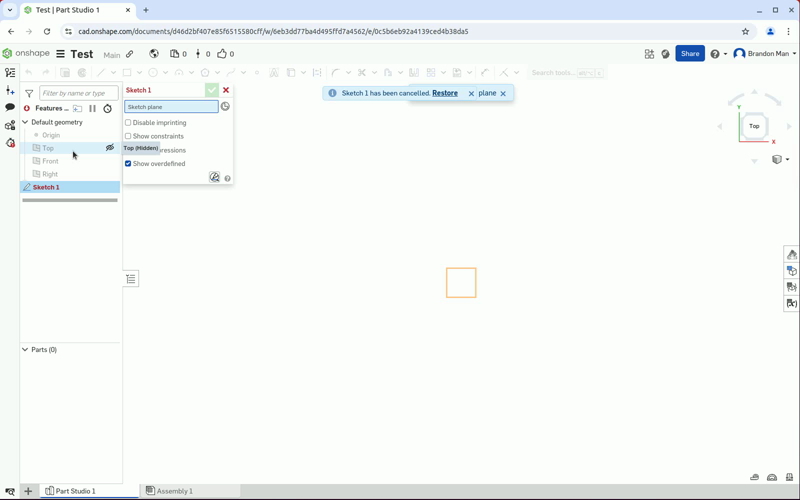
click(73, 150)
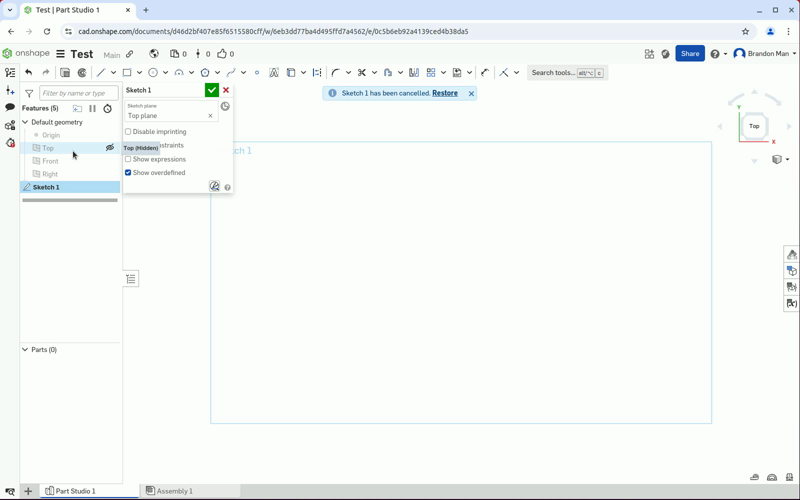
mouse_move(73, 352)
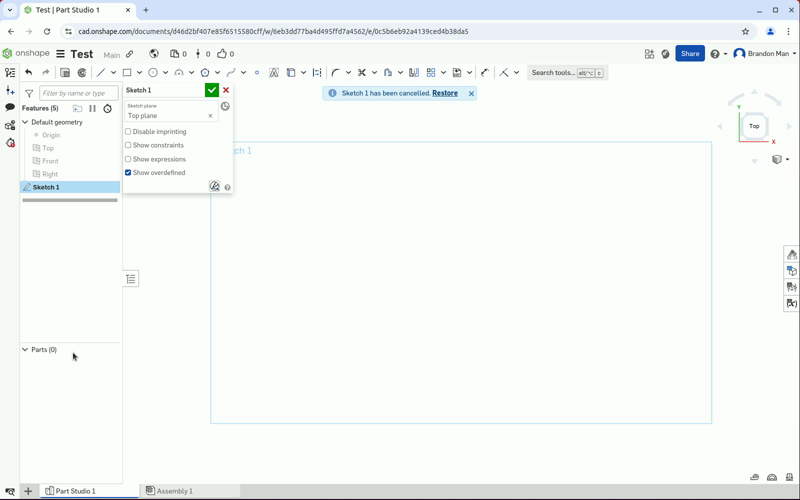
key(y)
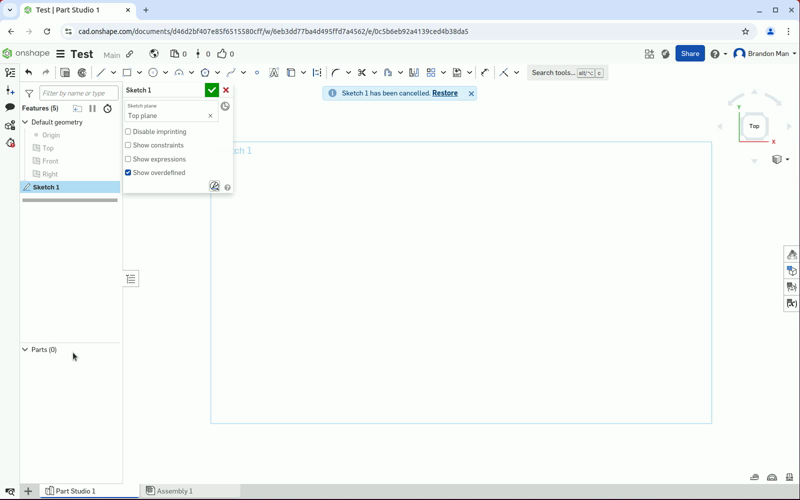
key(c)
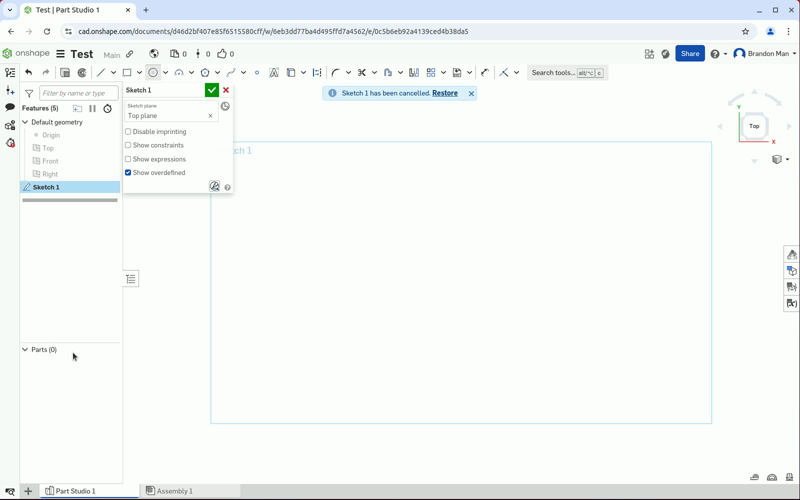
key_down(shift)
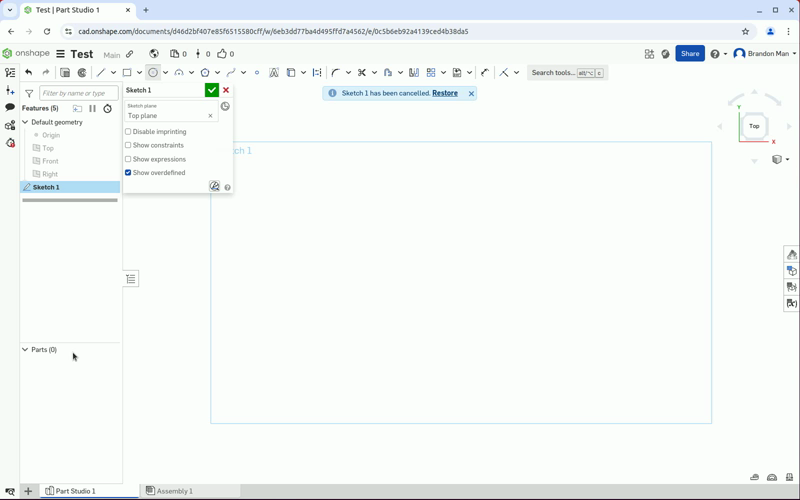
mouse_move(461, 282)
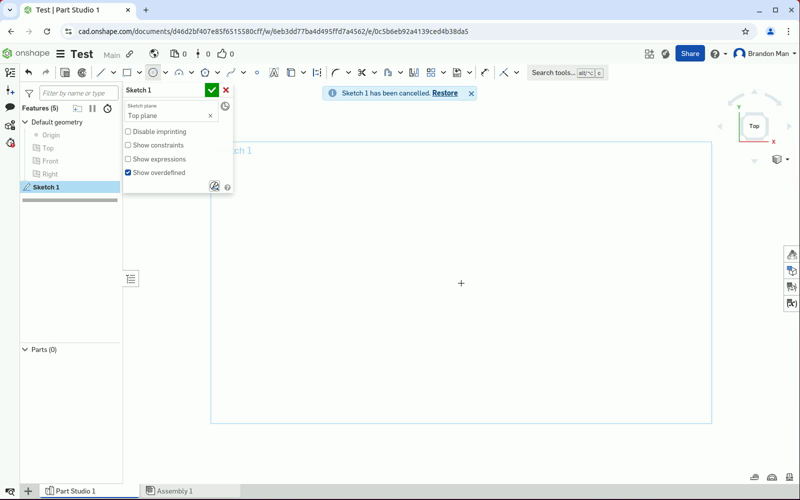
click(461, 282)
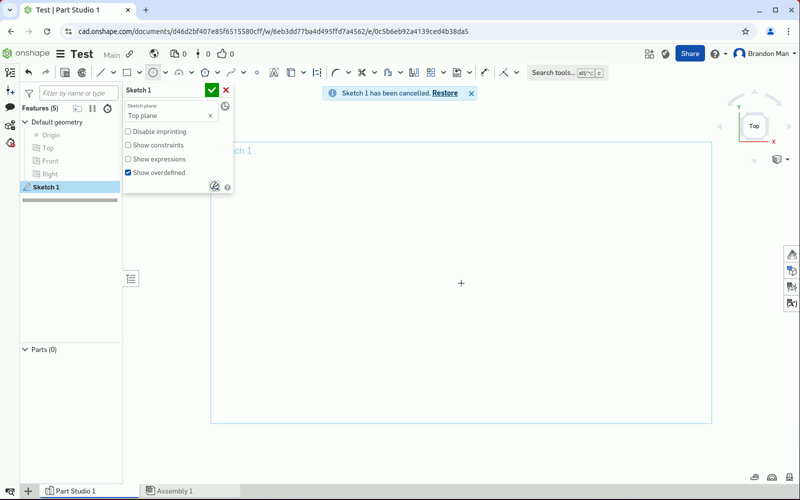
key_up(shift)
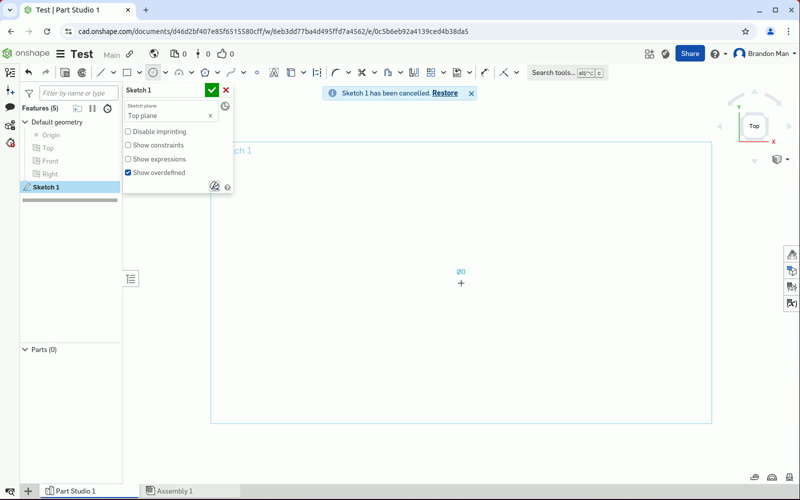
mouse_move(517, 282)
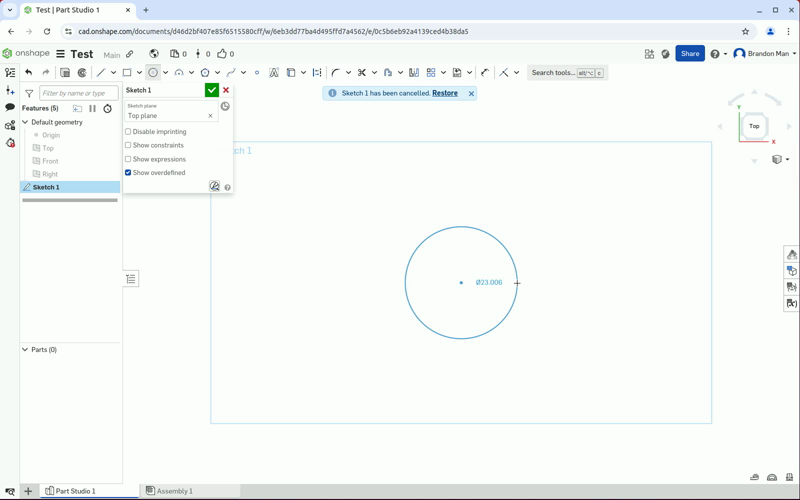
click(517, 282)
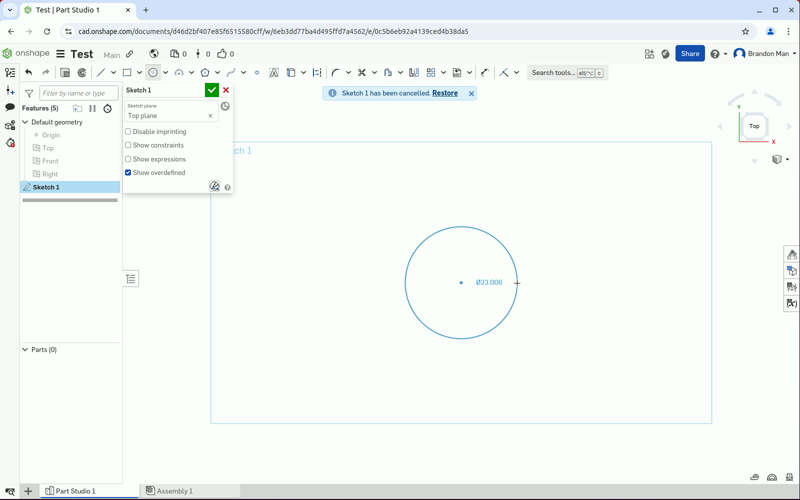
key(esc)
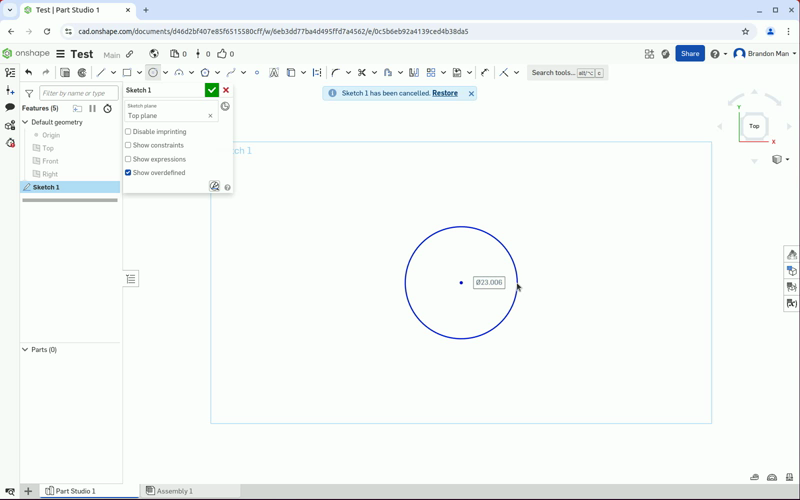
mouse_move(422, 290)
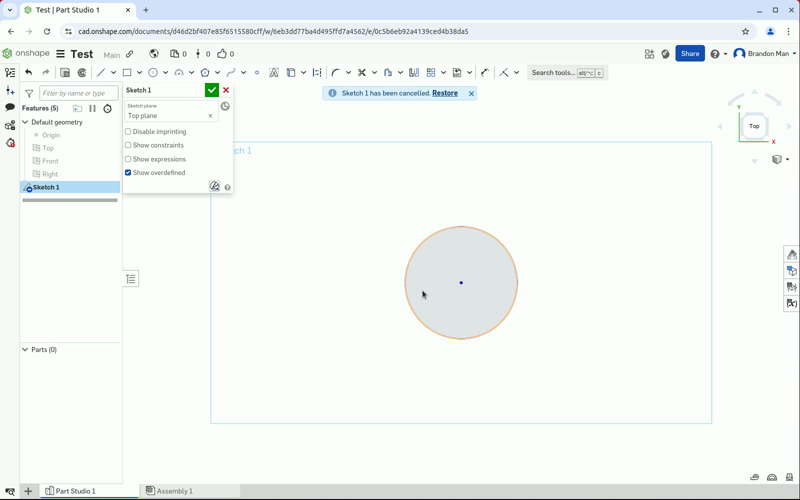
click(422, 290)
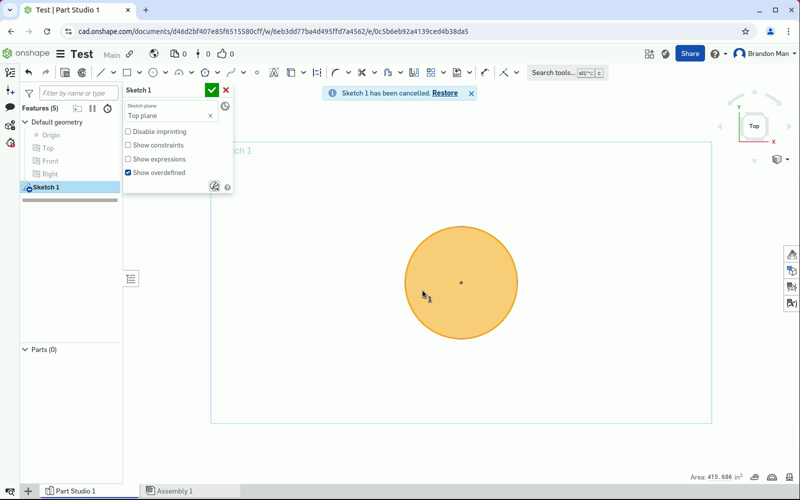
mouse_move(73, 352)
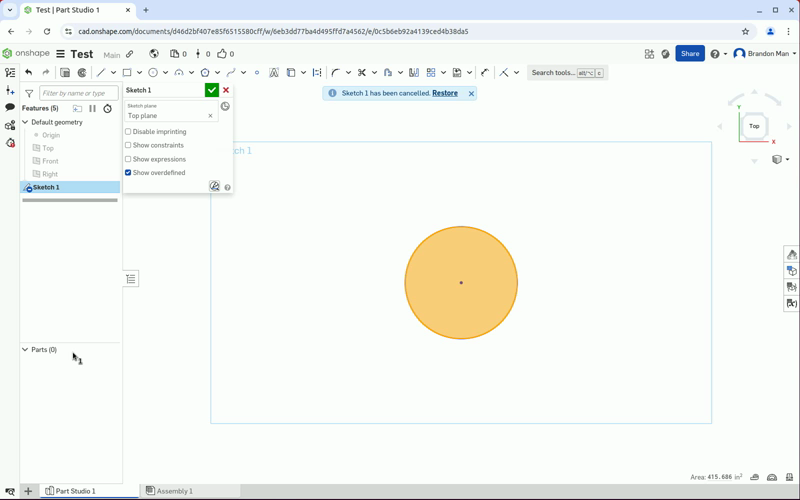
key(shift+y)
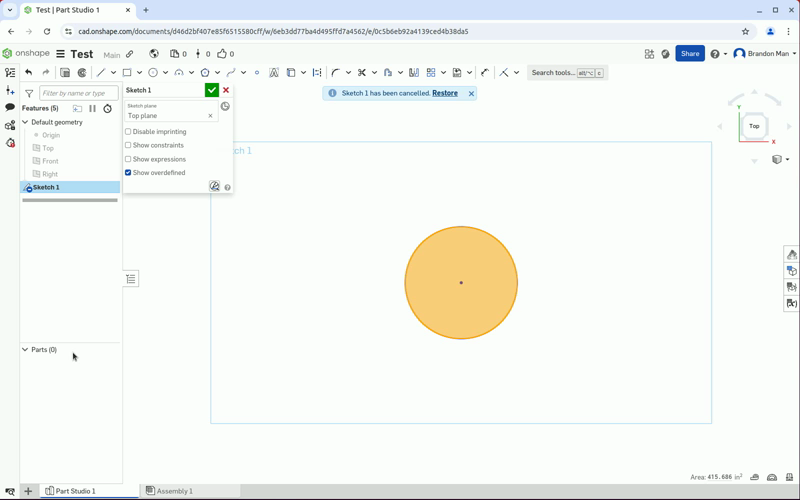
key(shift+e)
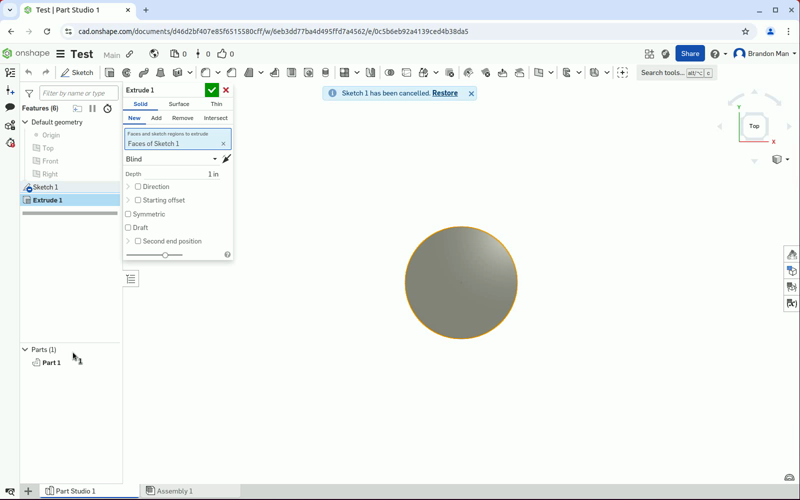
mouse_move(143, 106)
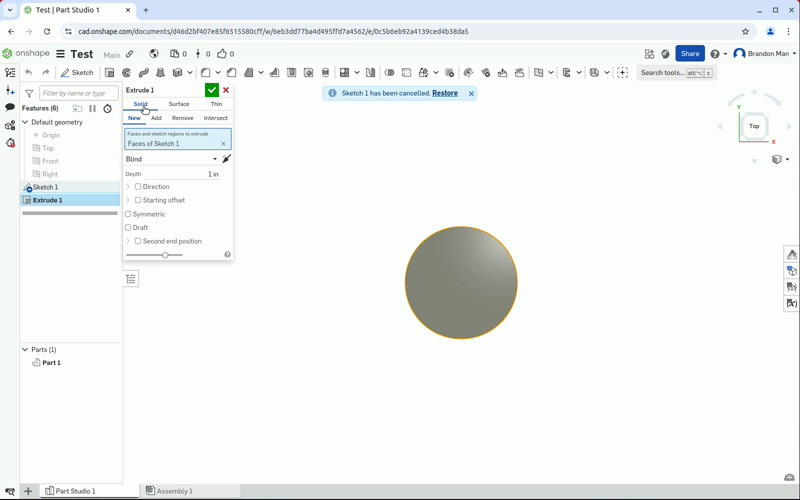
click(143, 106)
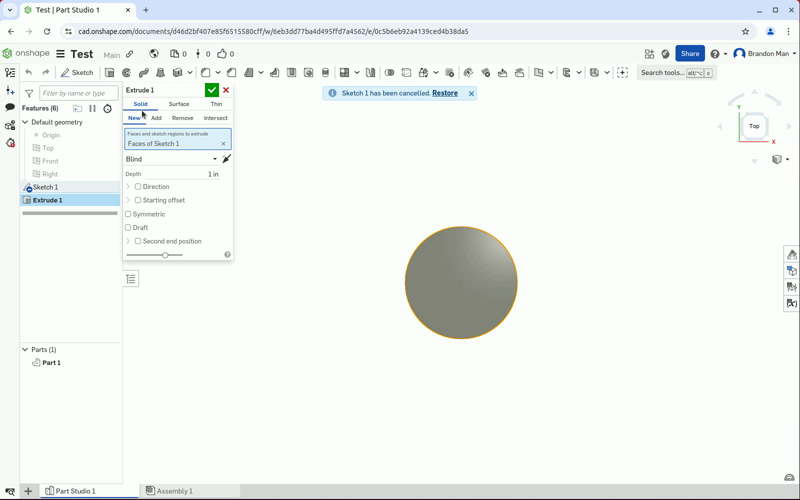
mouse_move(137, 120)
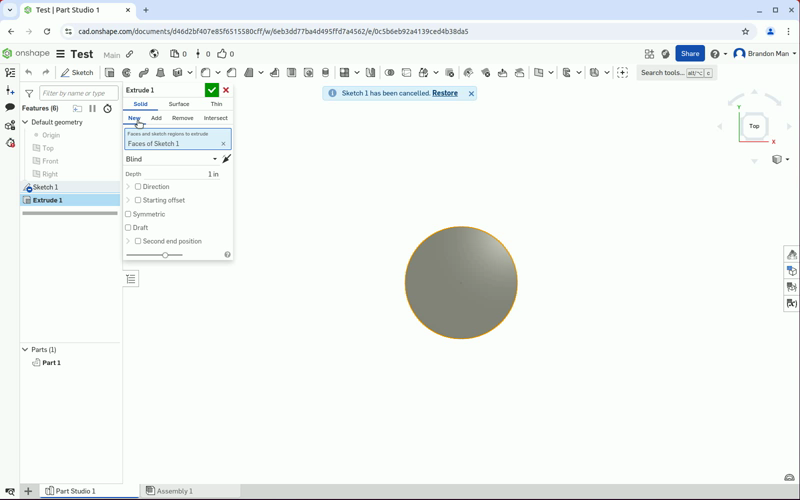
click(137, 120)
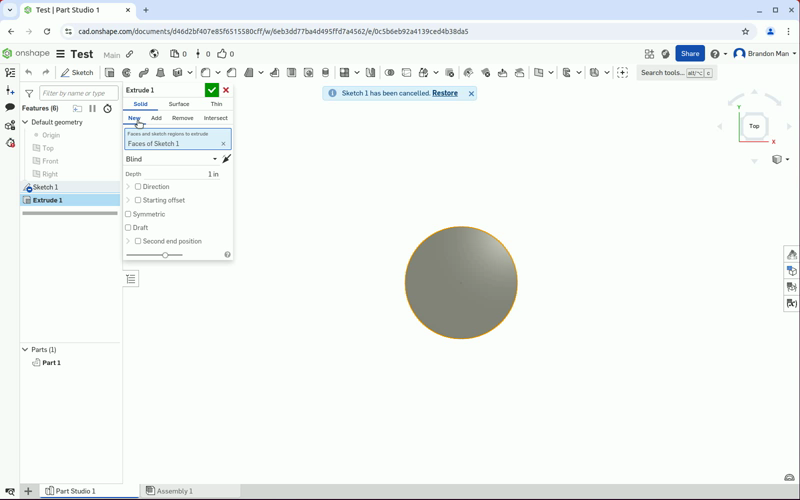
key(tab, 4)
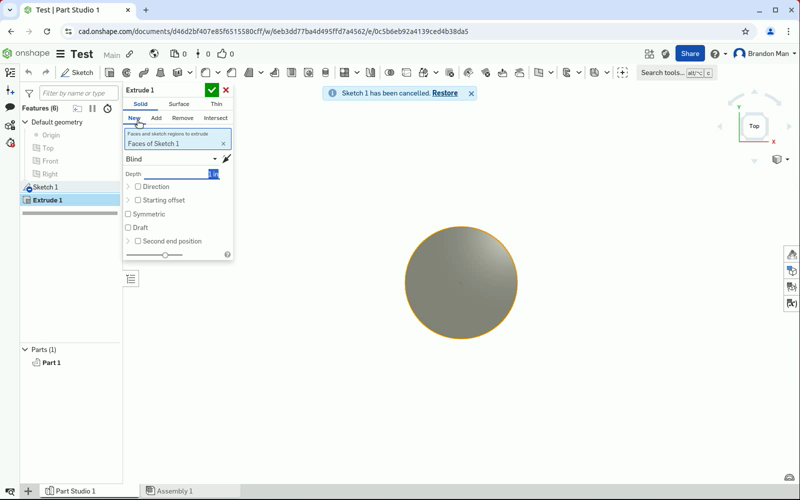
text(11.554)
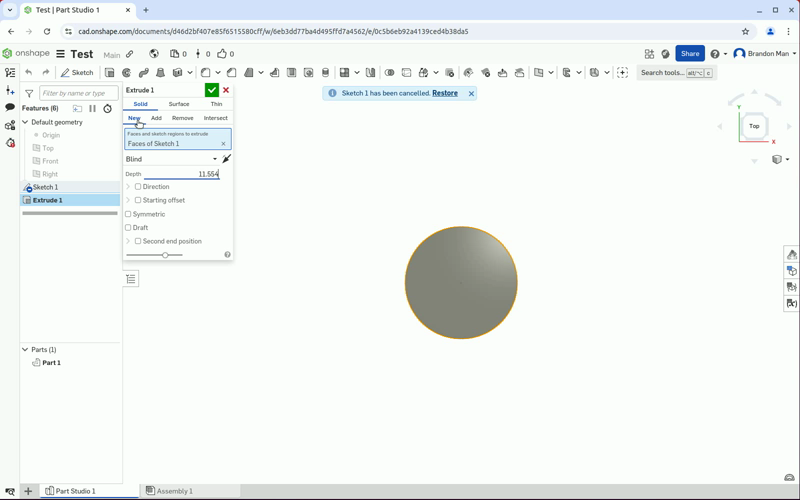
key(enter)
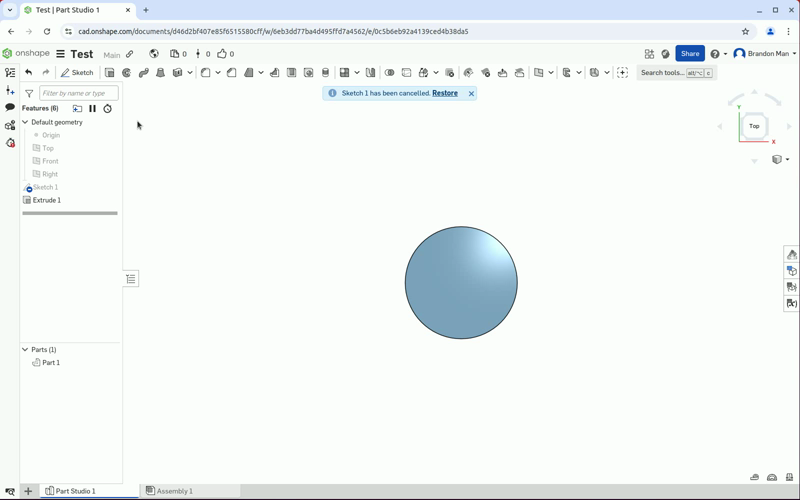
key(shift+h)
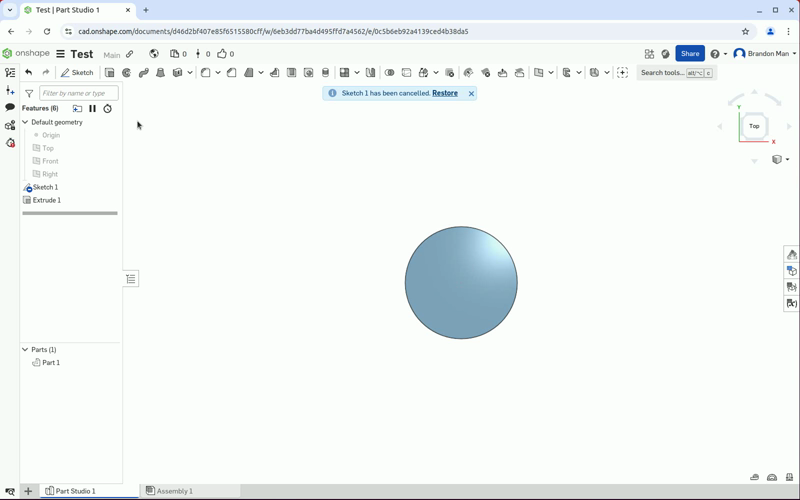
key(shift+h)
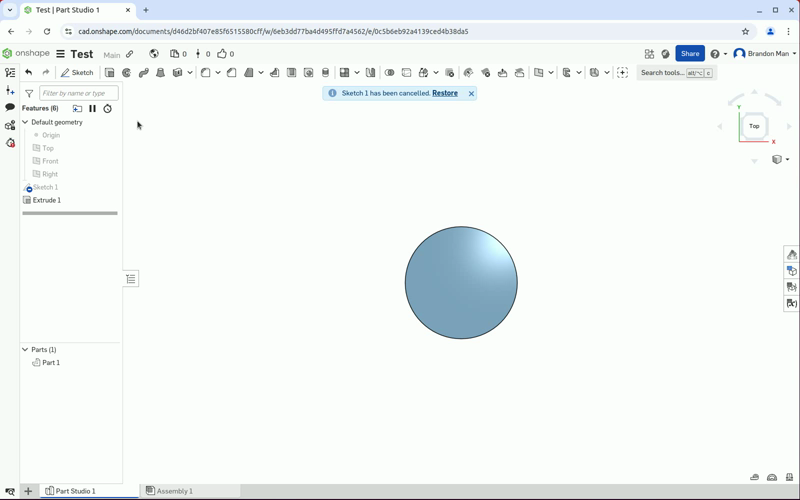
mouse_move(73, 189)
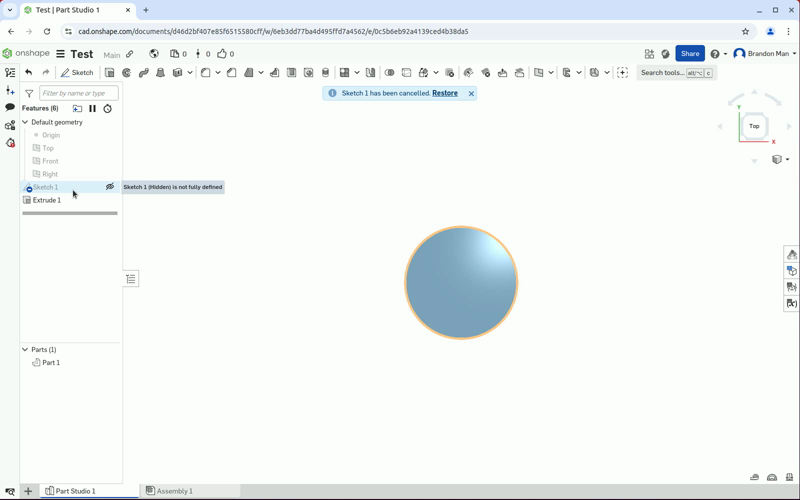
click(73, 189)
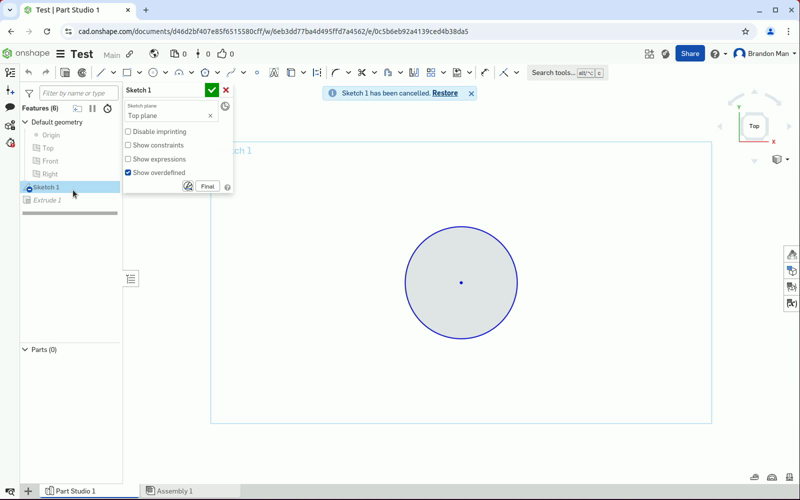
mouse_move(229, 92)
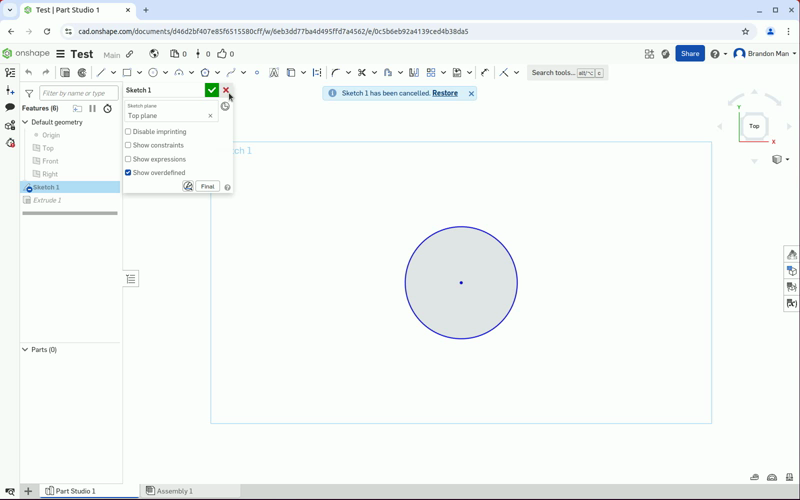
click(229, 92)
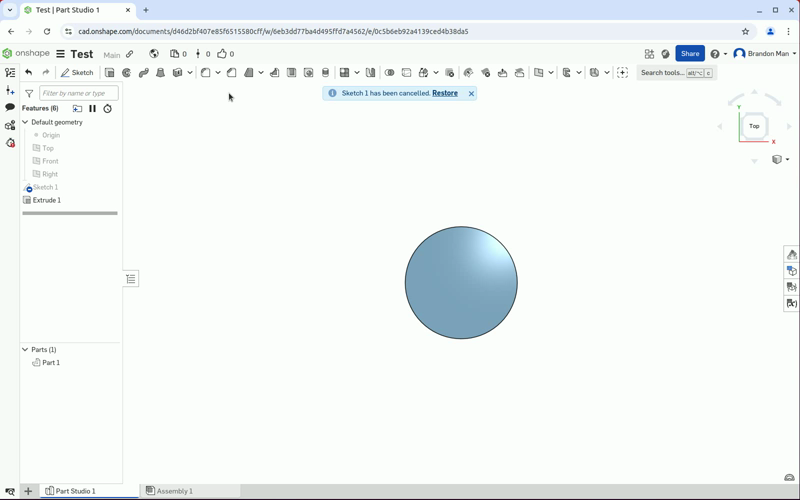
mouse_move(541, 75)
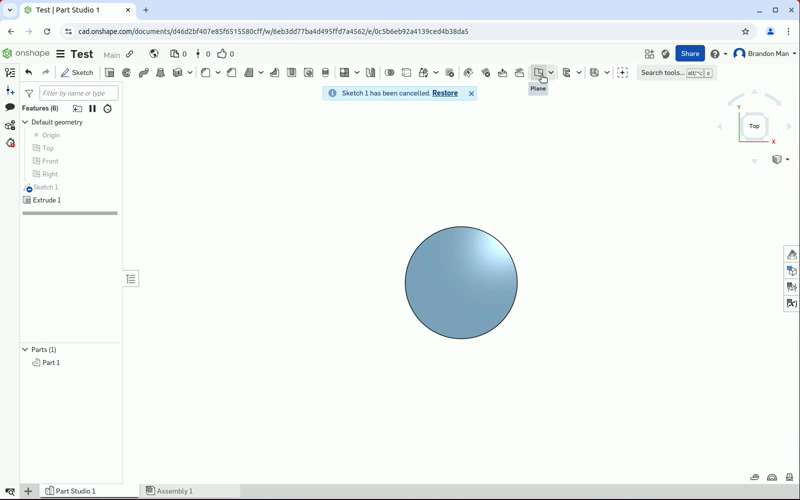
click(541, 75)
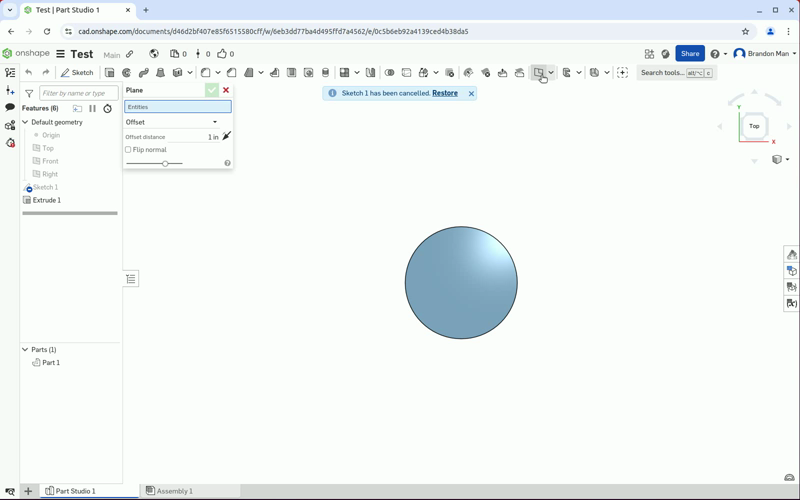
mouse_move(73, 150)
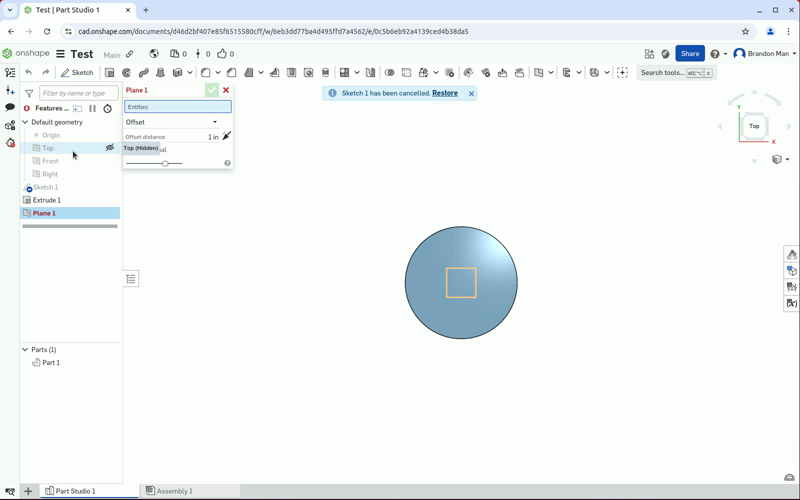
click(73, 150)
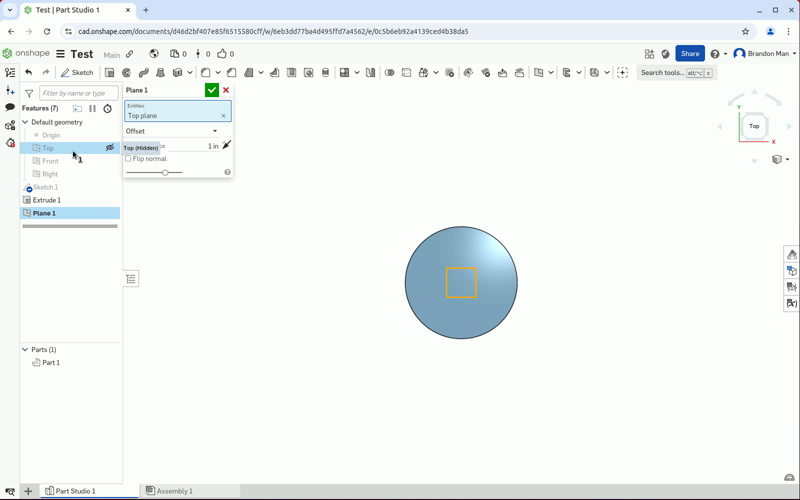
key(tab, 2)
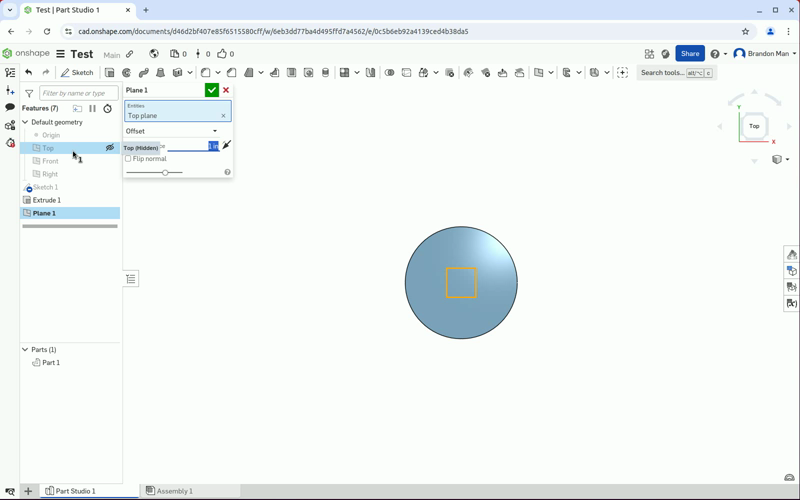
text(11.554)
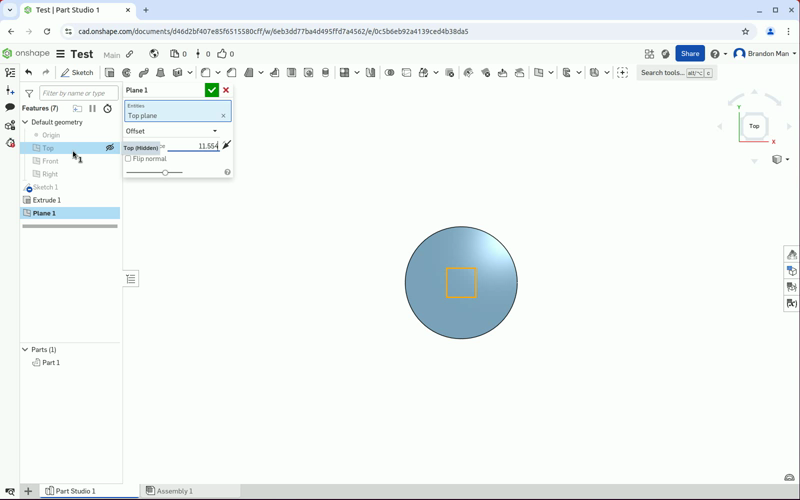
key(enter, 2)
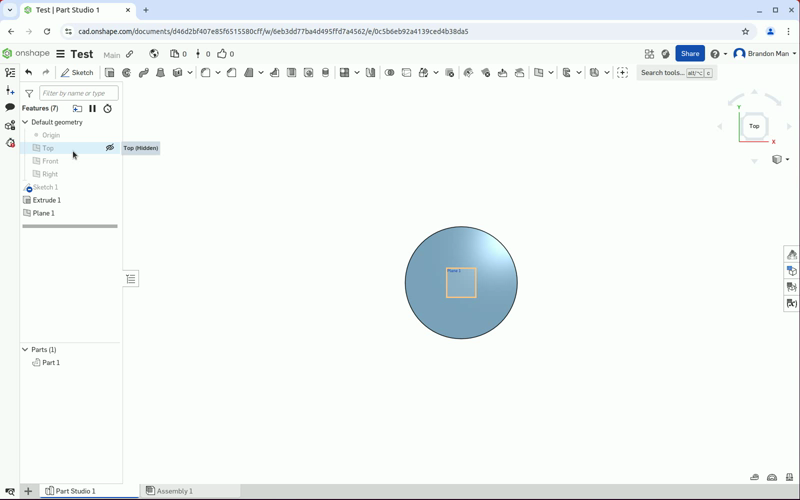
key(shift+s)
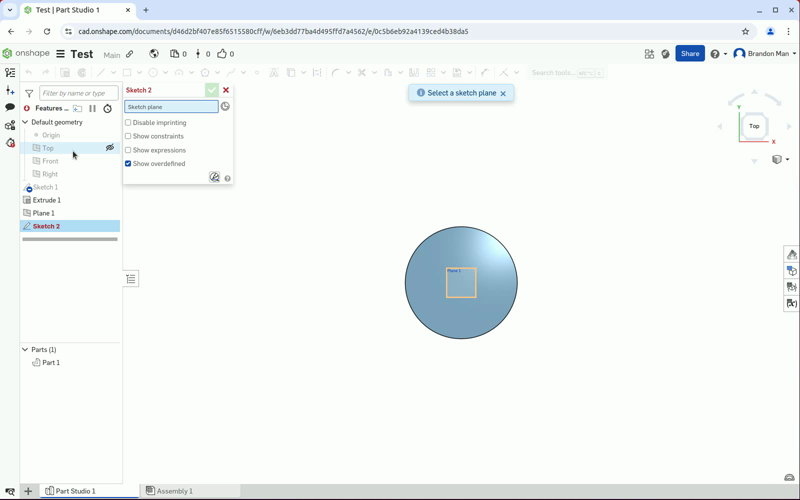
mouse_move(73, 215)
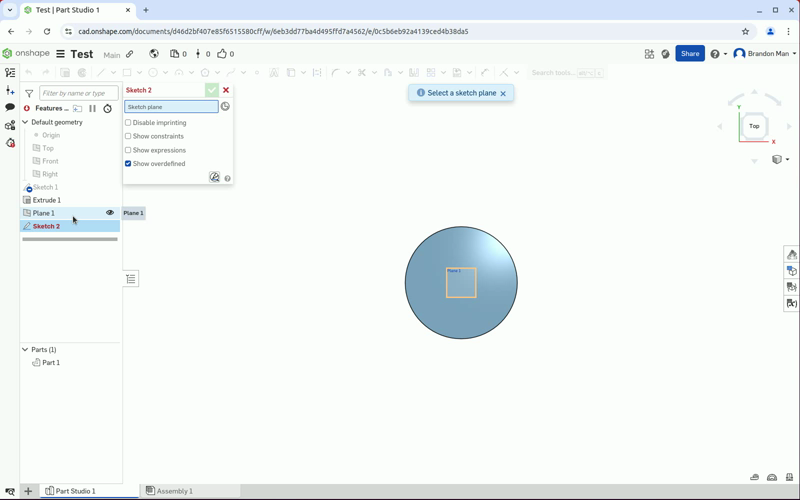
click(73, 215)
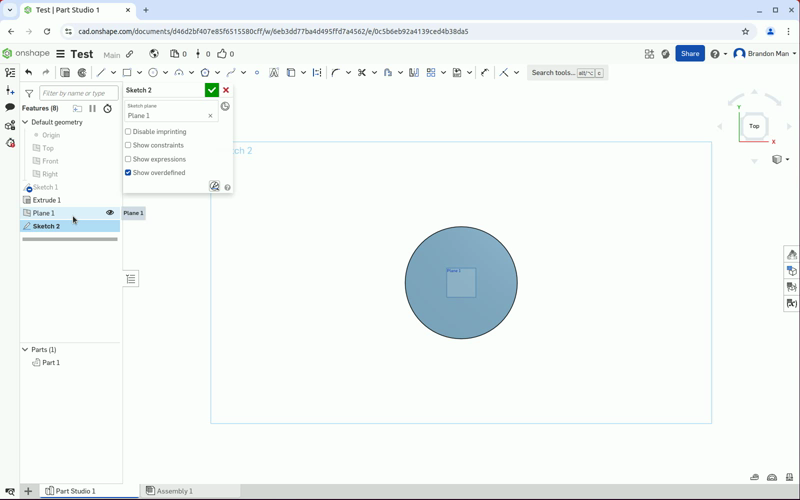
mouse_move(73, 352)
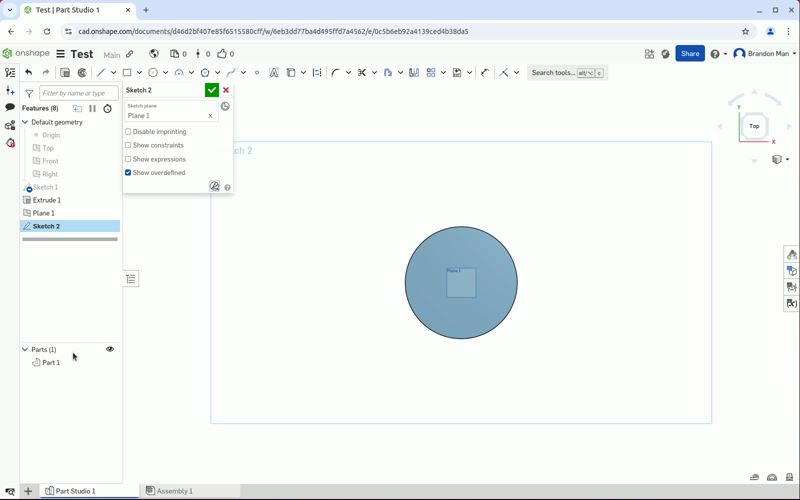
key(y)
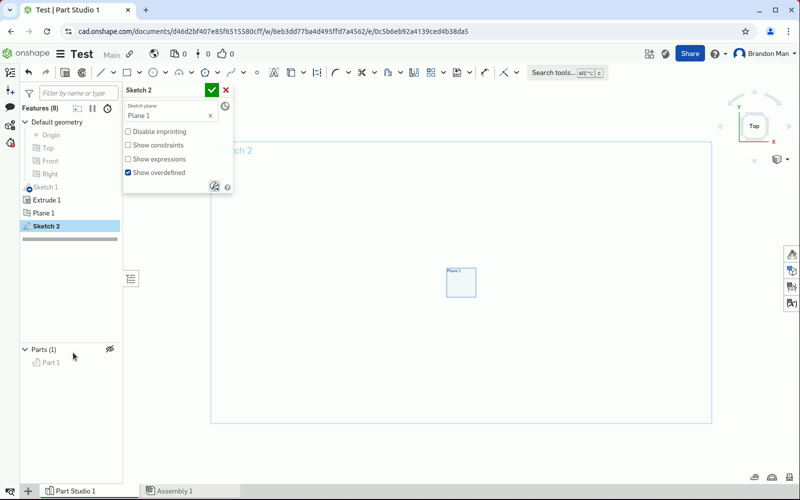
key(c)
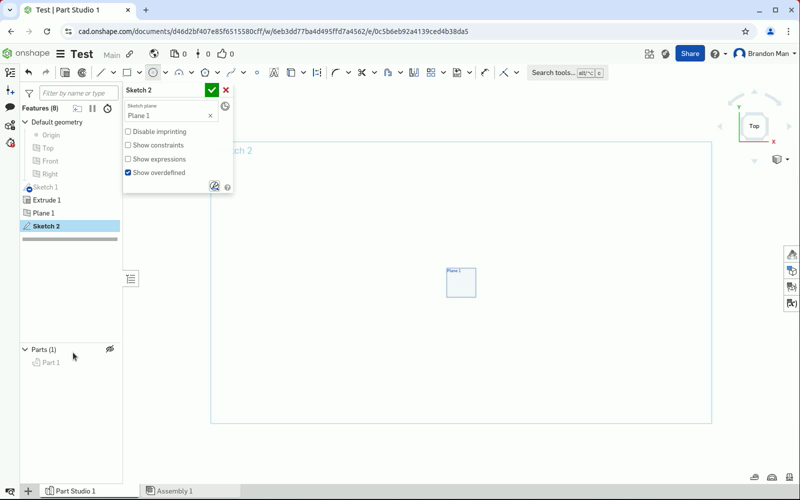
key_down(shift)
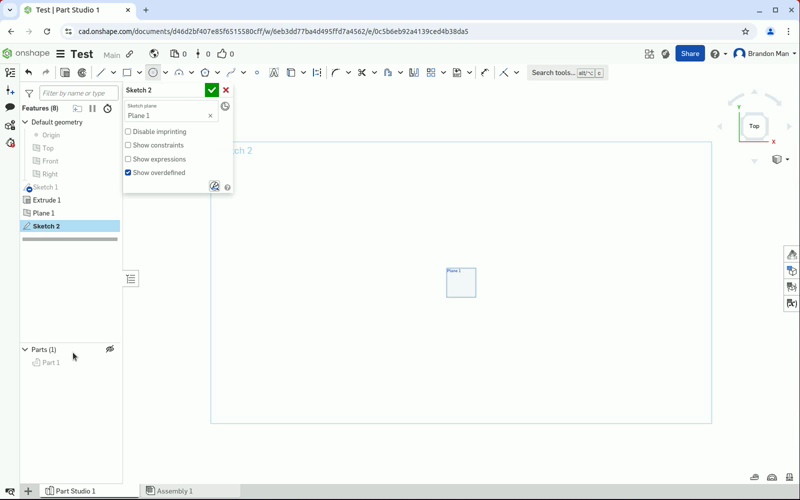
mouse_move(461, 282)
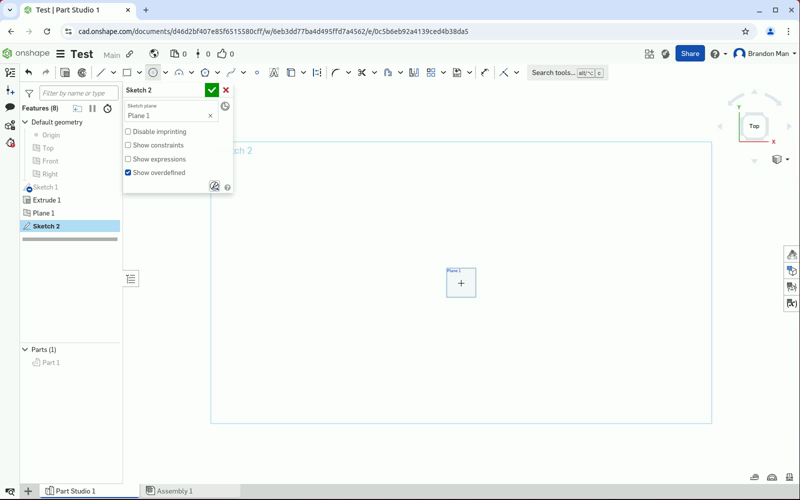
click(461, 282)
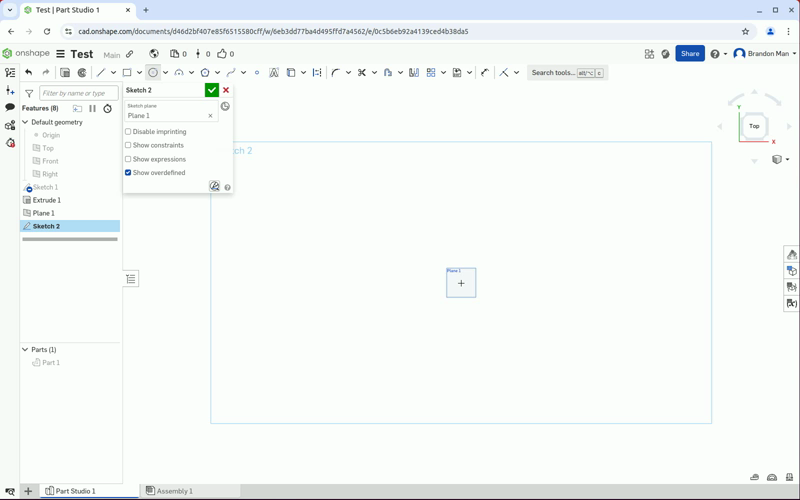
key_up(shift)
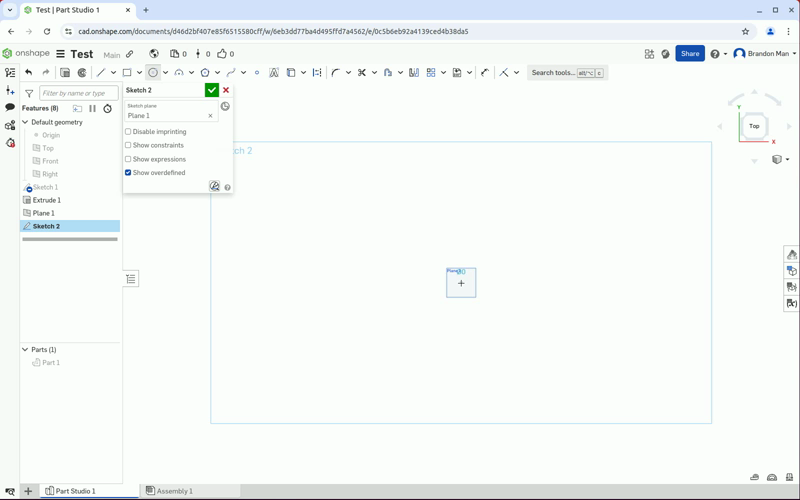
mouse_move(489, 282)
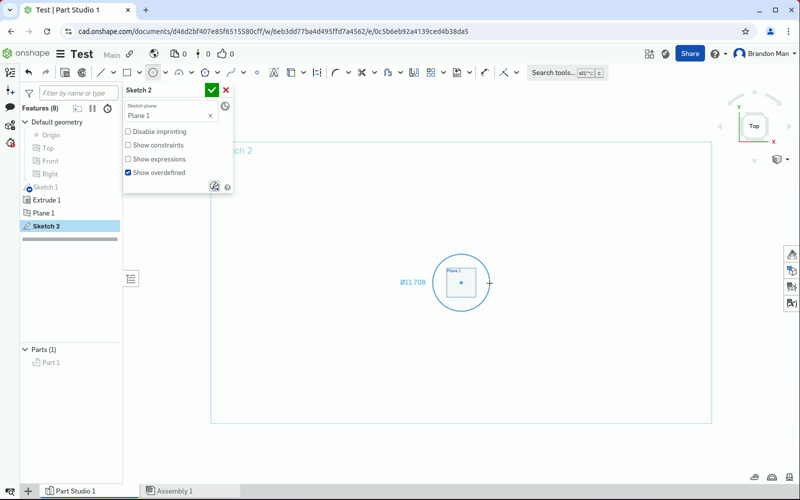
click(489, 282)
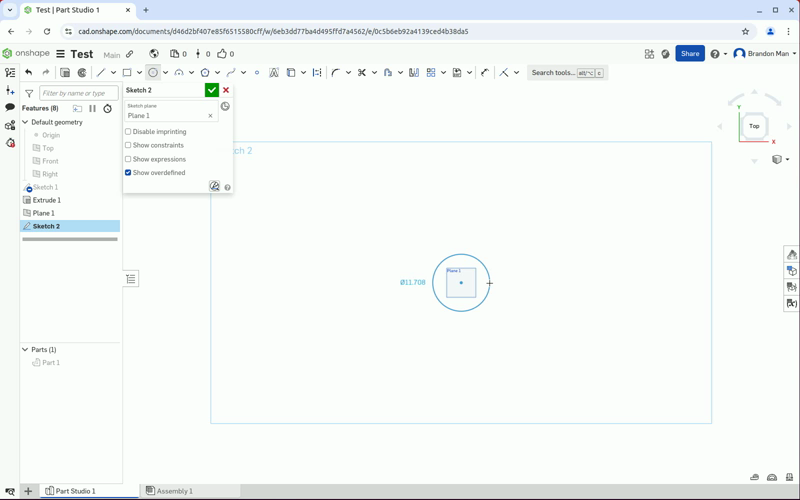
key(esc)
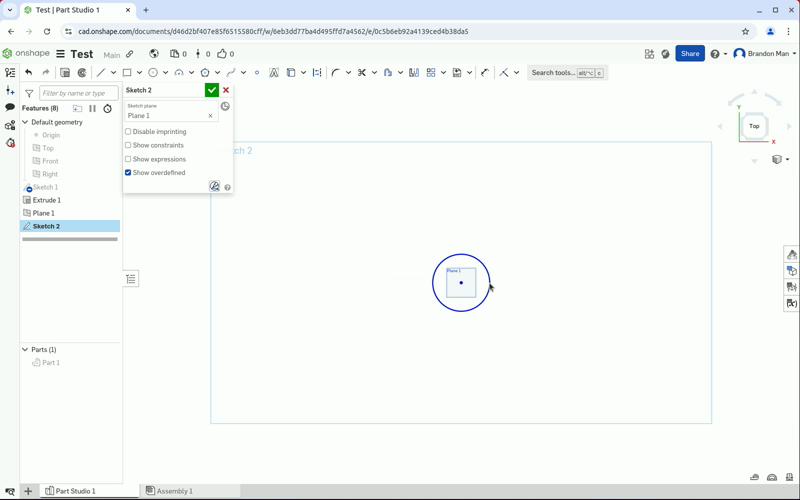
mouse_move(450, 264)
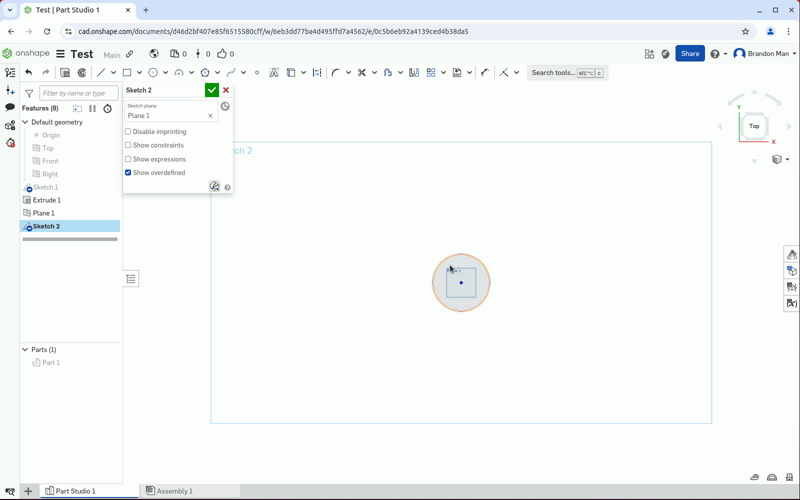
click(450, 264)
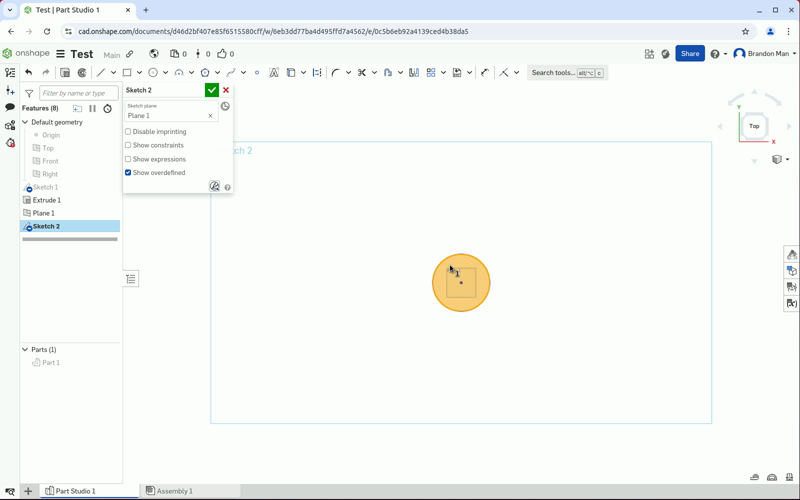
mouse_move(73, 352)
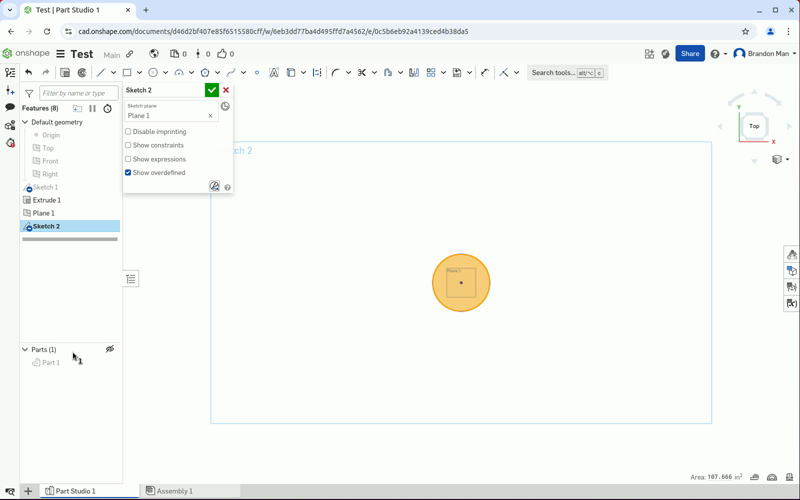
key(shift+y)
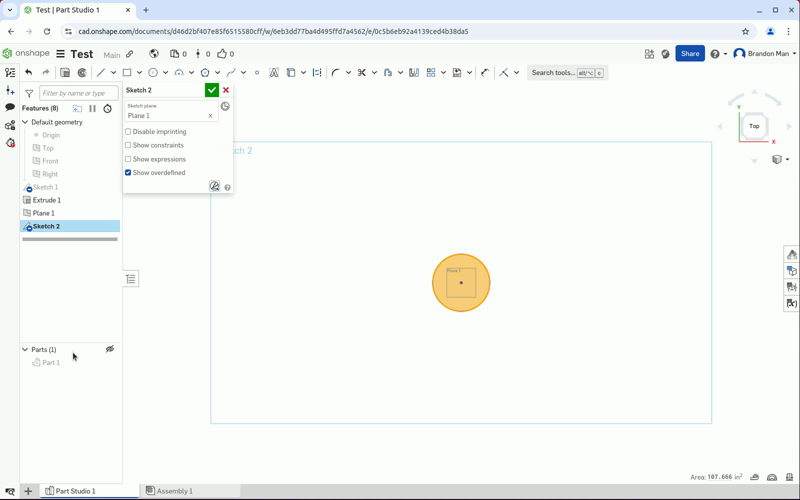
key(shift+e)
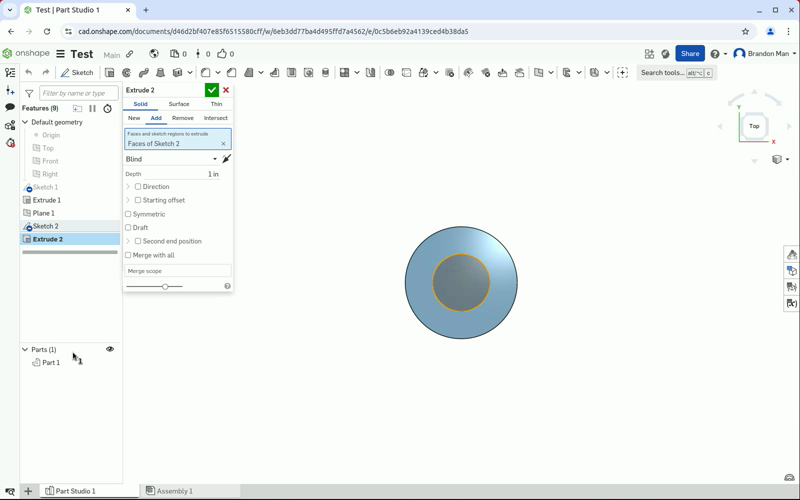
mouse_move(143, 106)
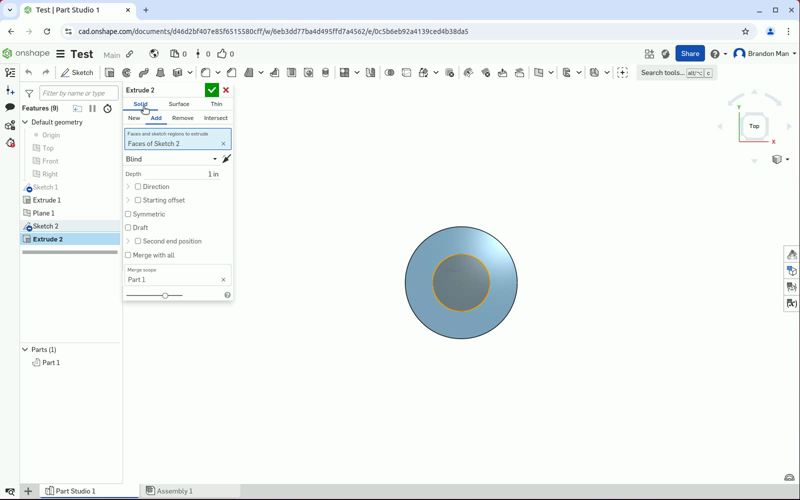
click(143, 106)
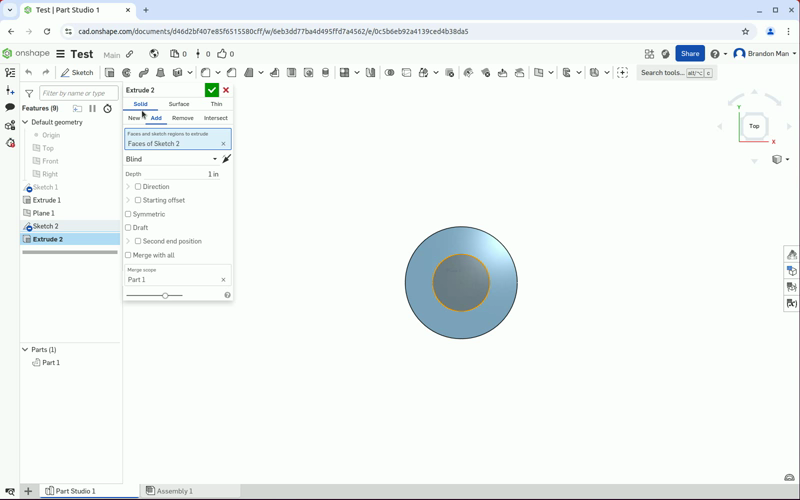
mouse_move(137, 120)
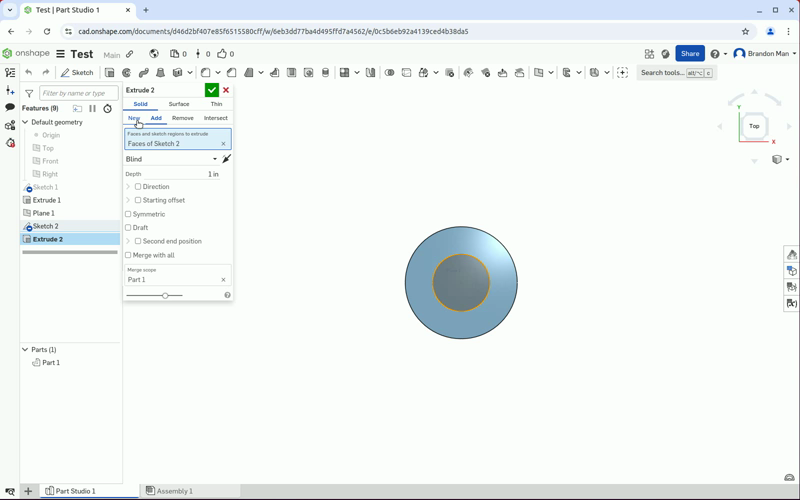
click(137, 120)
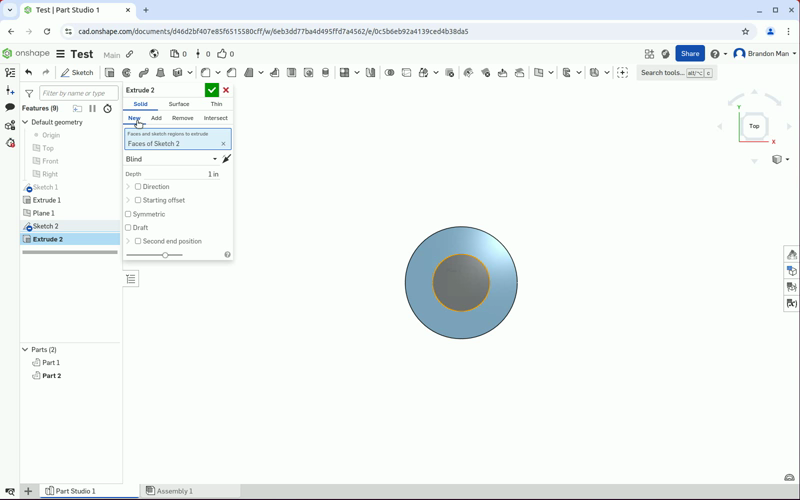
key(tab, 4)
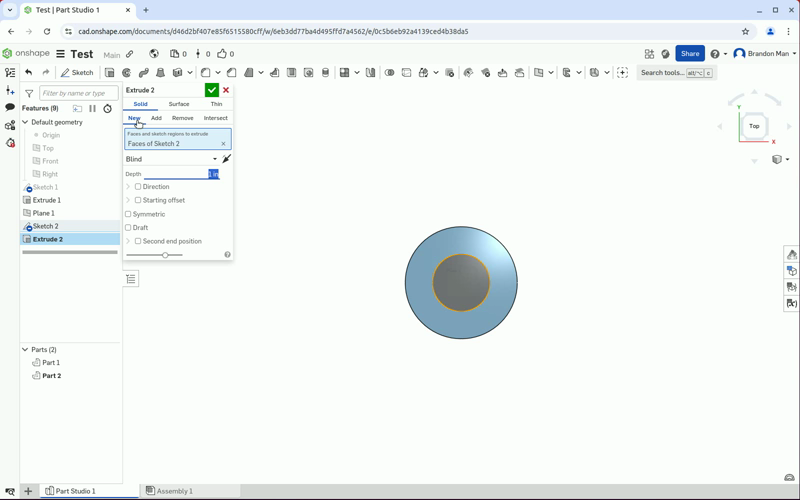
text(11.554)
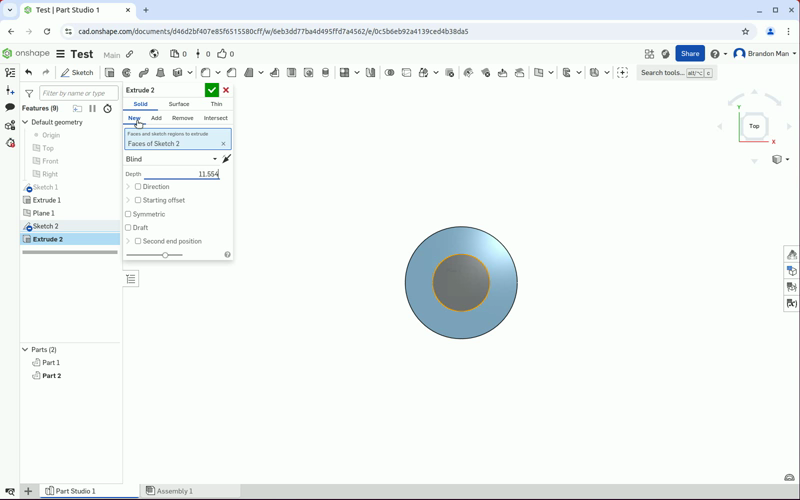
key(enter)
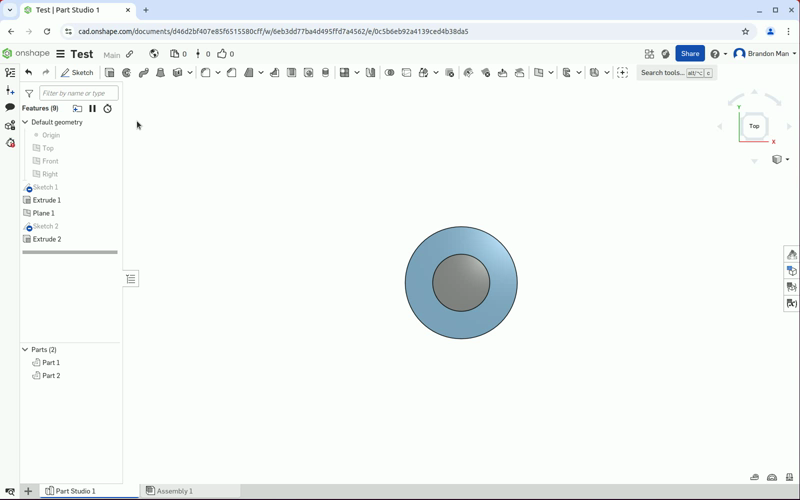
key(shift+h)
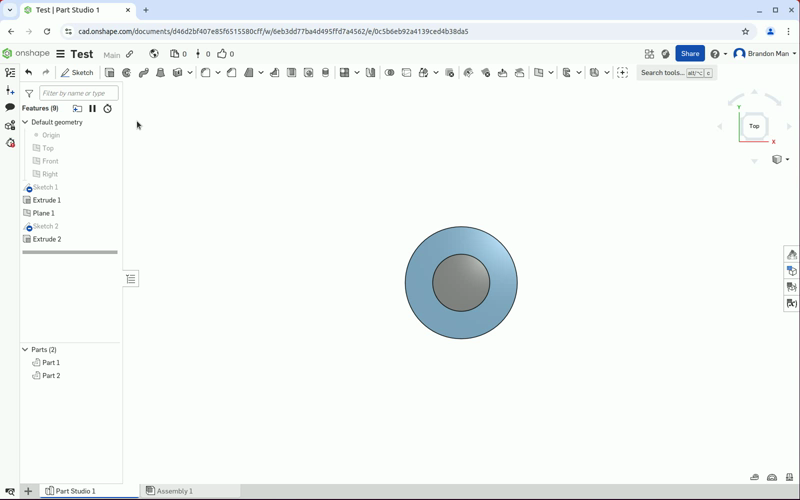
key(shift+h)
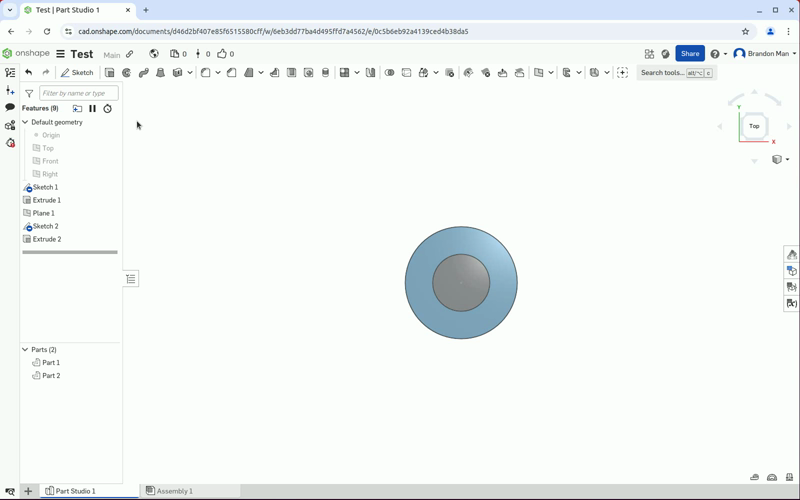
key(shift+7)
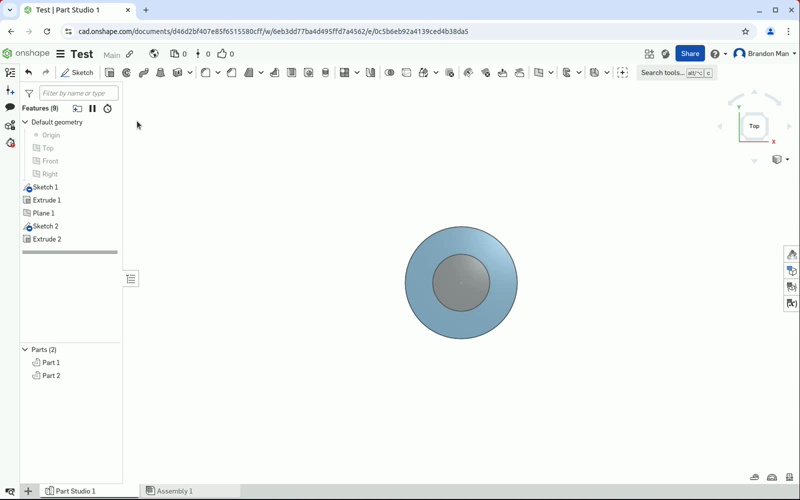
key(up, 3)
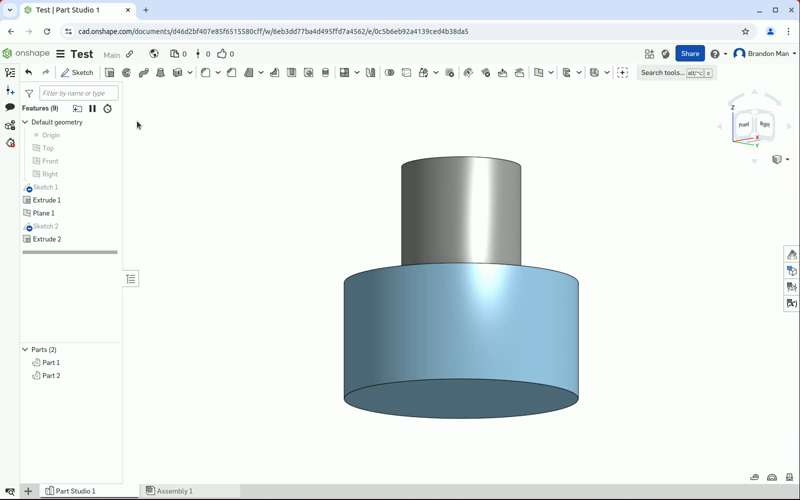
key(left, 3)
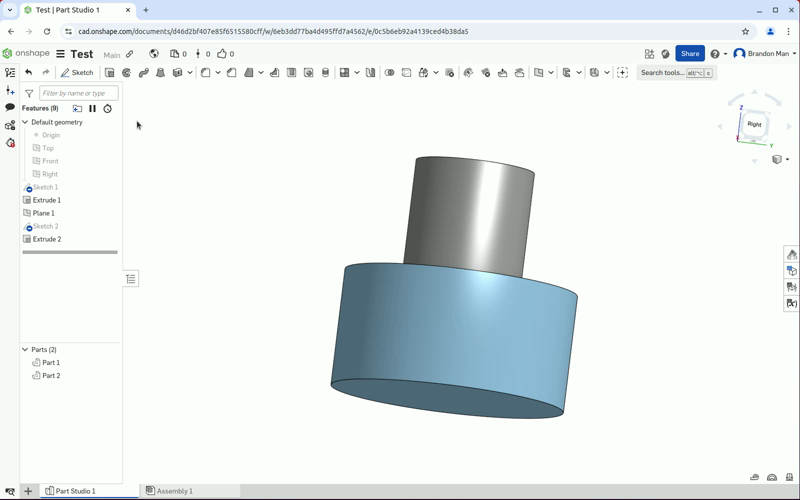
key(right, 3)
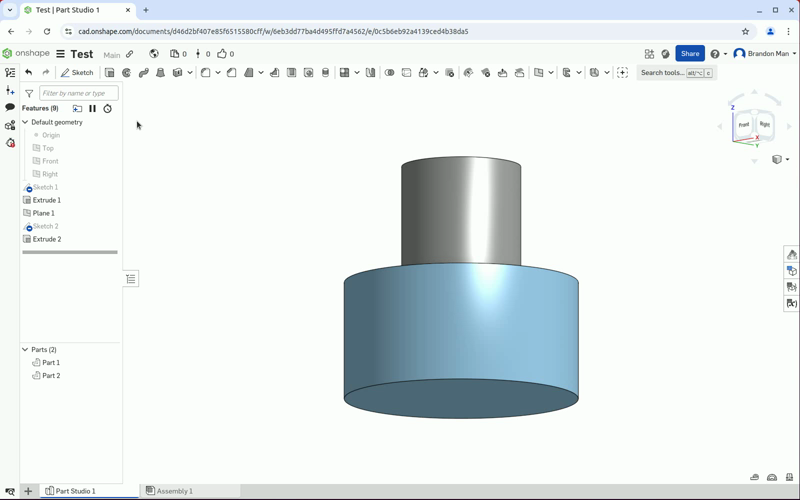
key(down, 3)
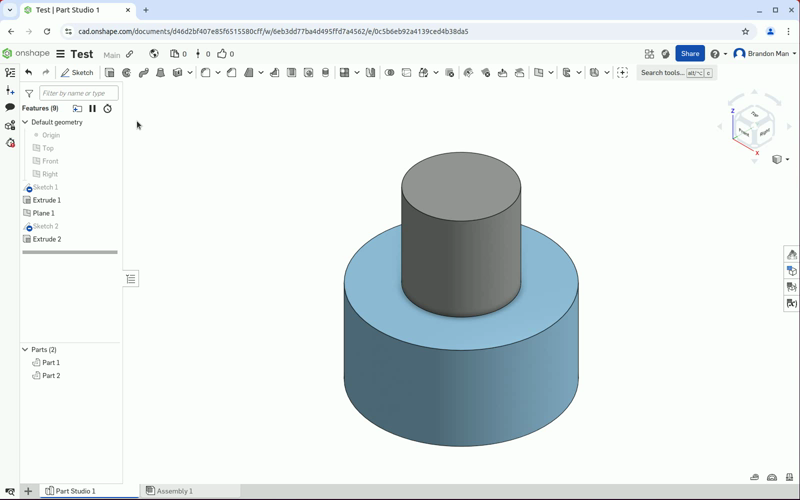
mouse_move(73, 189)
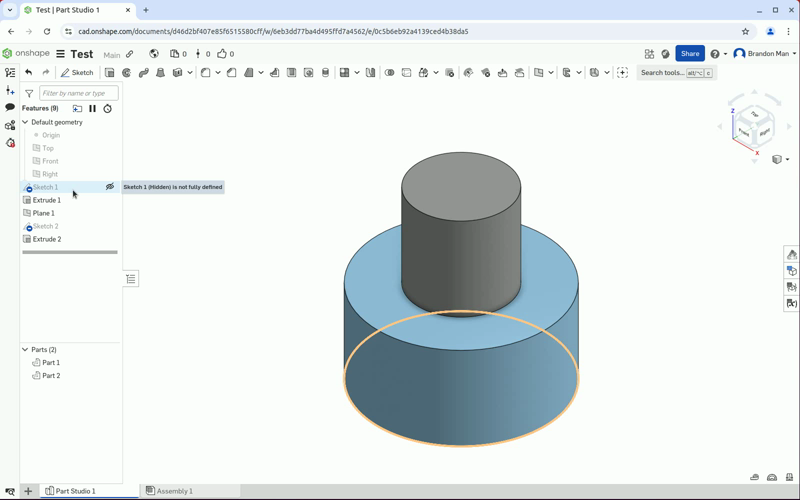
click(73, 189)